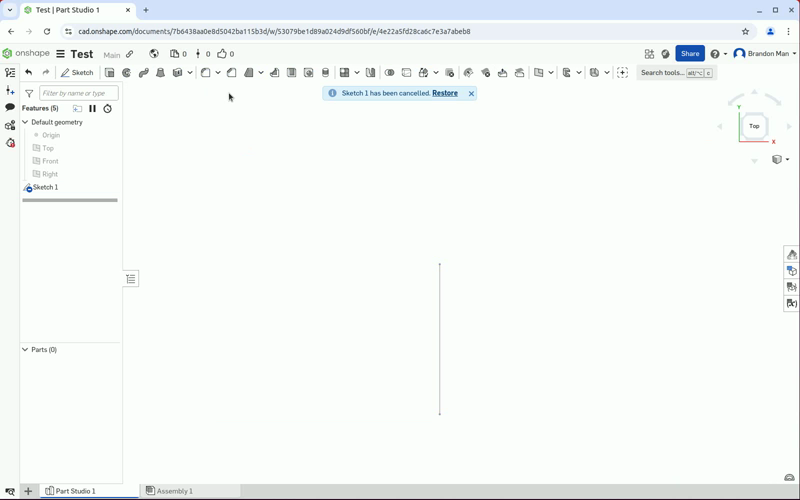
key(shift+h)
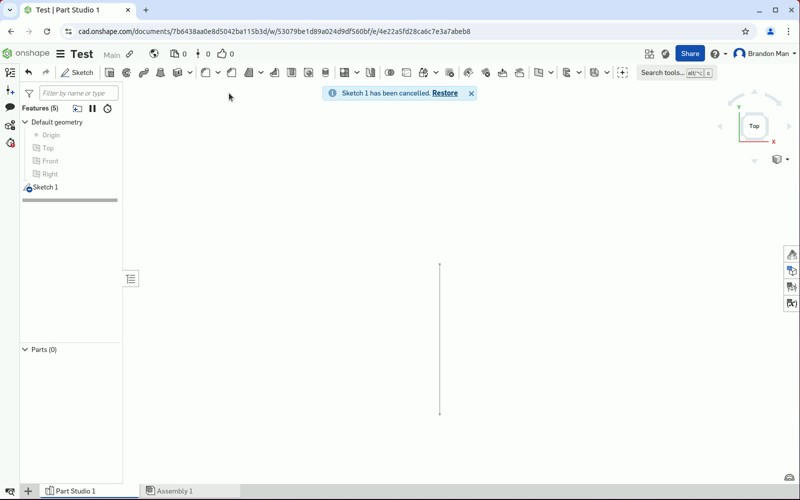
key(shift+s)
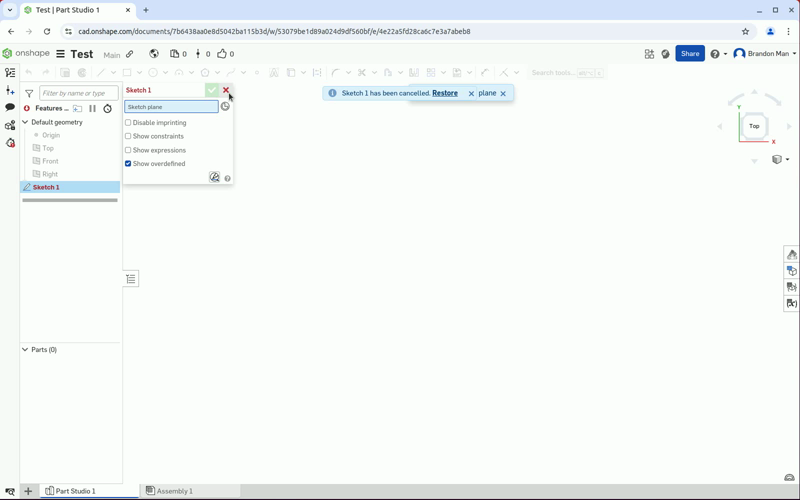
mouse_move(73, 150)
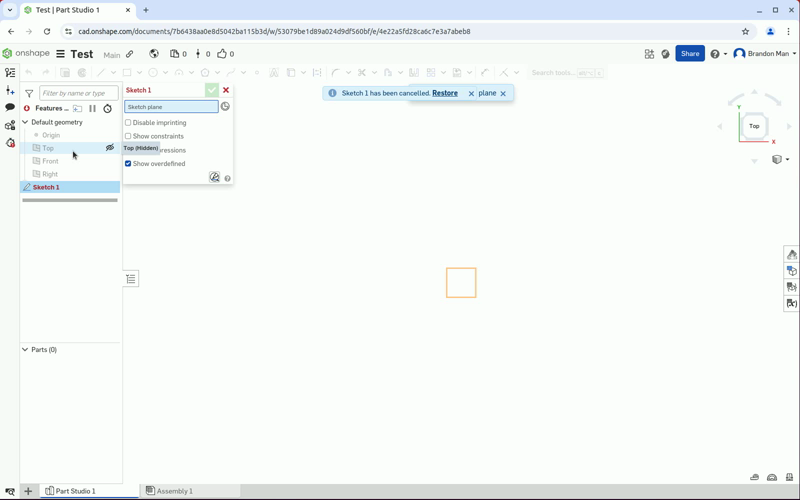
click(73, 150)
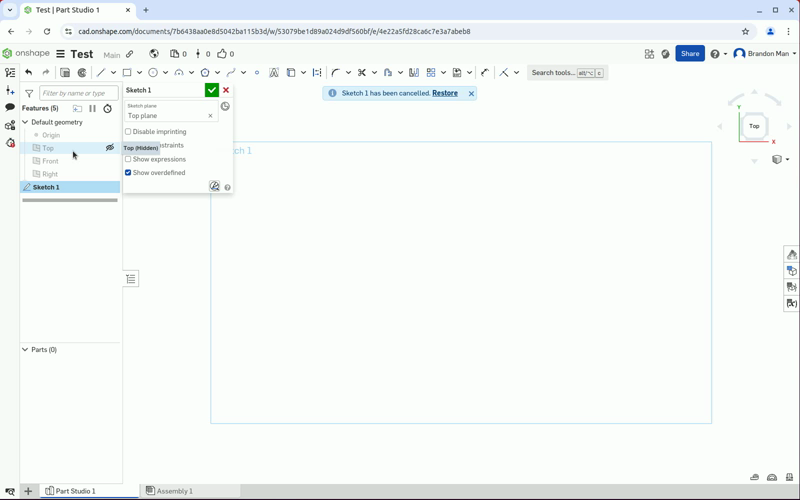
mouse_move(73, 352)
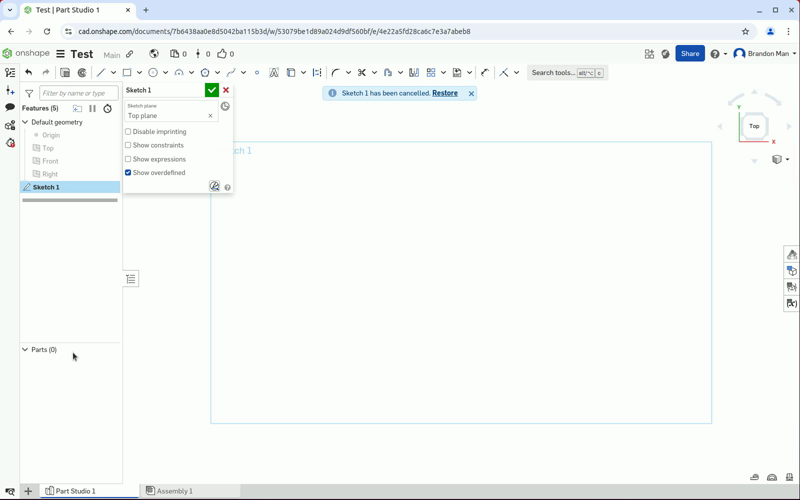
key(y)
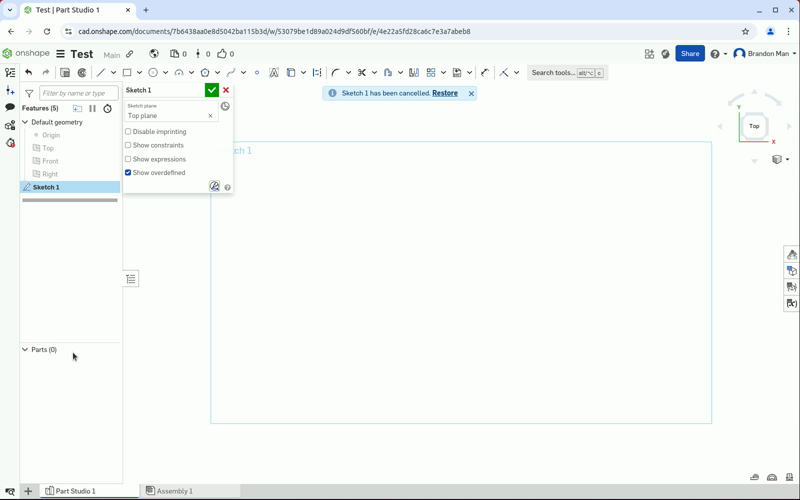
key(c)
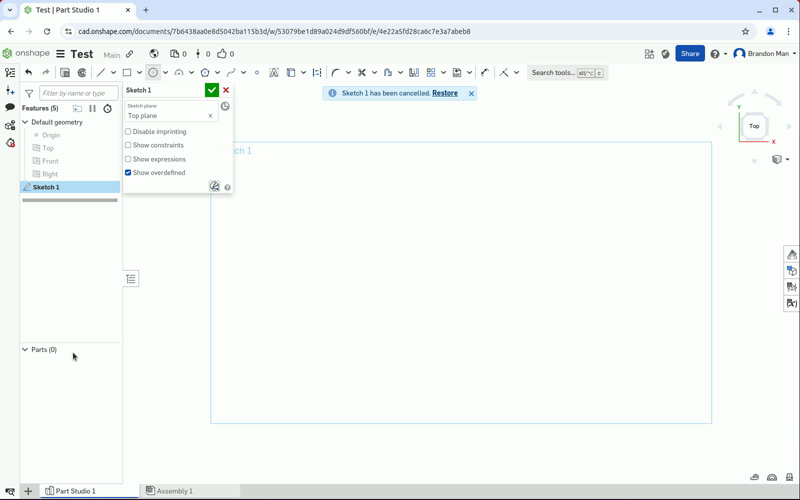
key_down(shift)
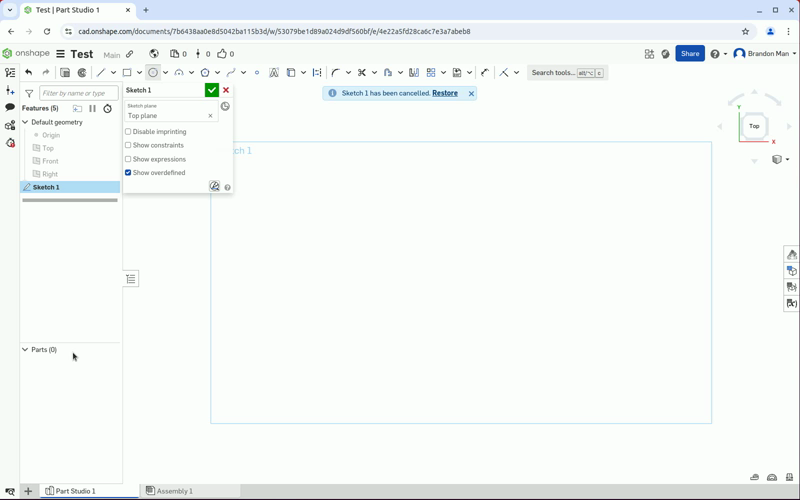
mouse_move(460, 282)
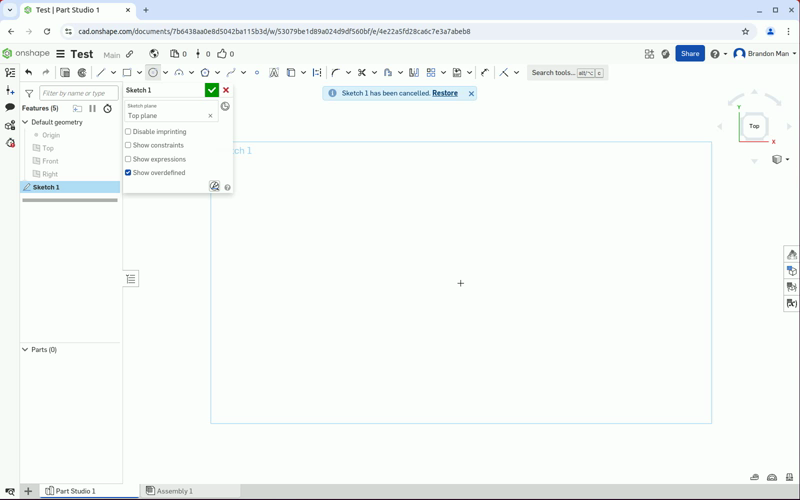
click(460, 282)
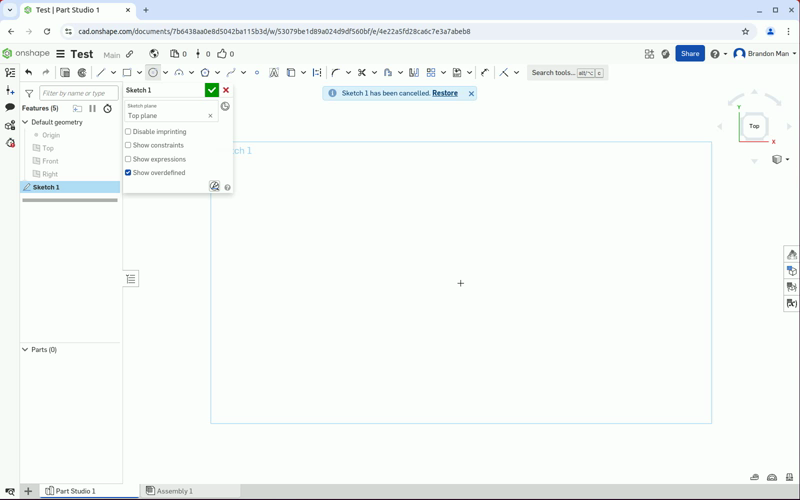
key_up(shift)
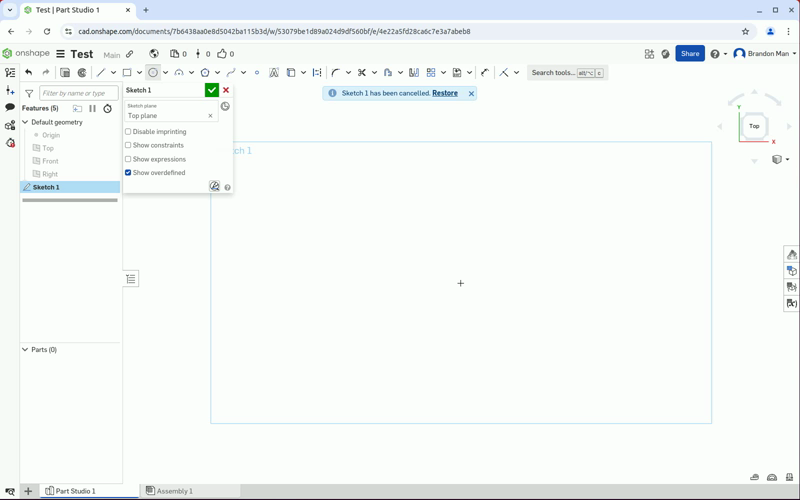
mouse_move(510, 282)
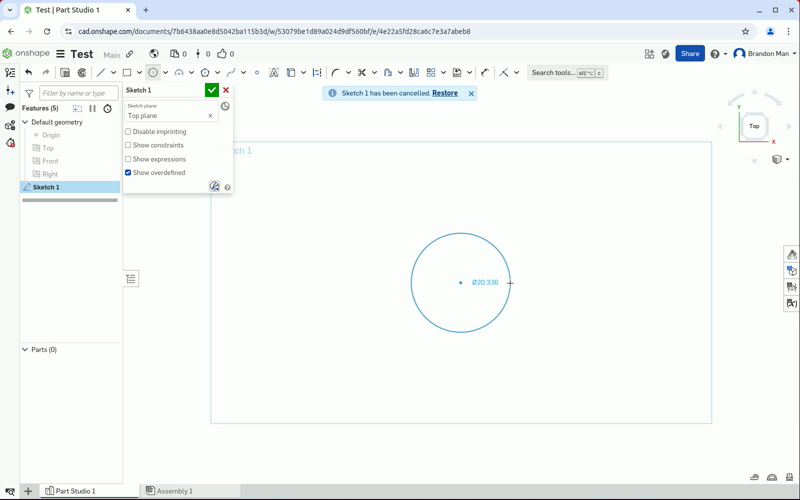
click(510, 282)
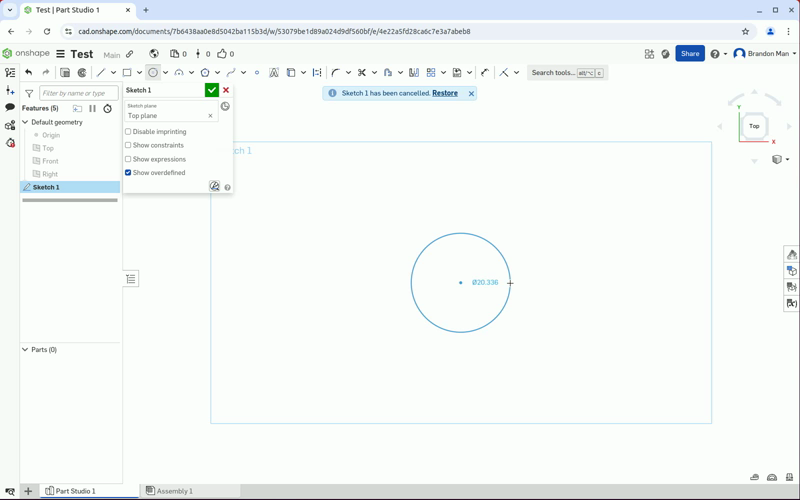
key(esc)
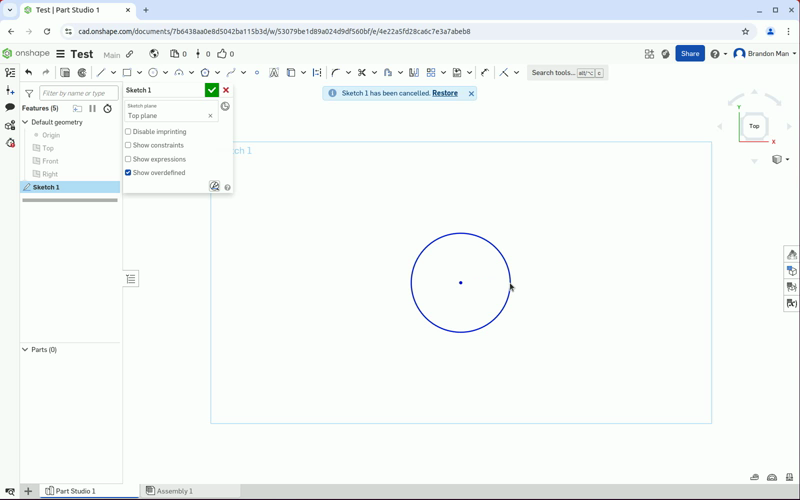
key(c)
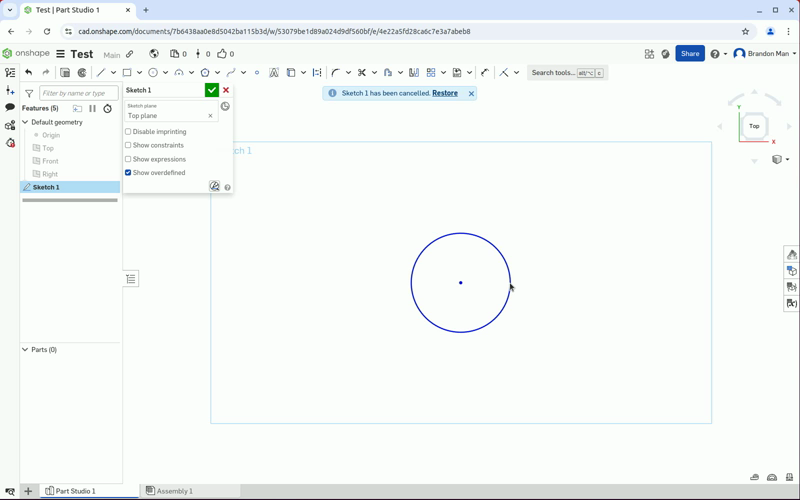
key_down(shift)
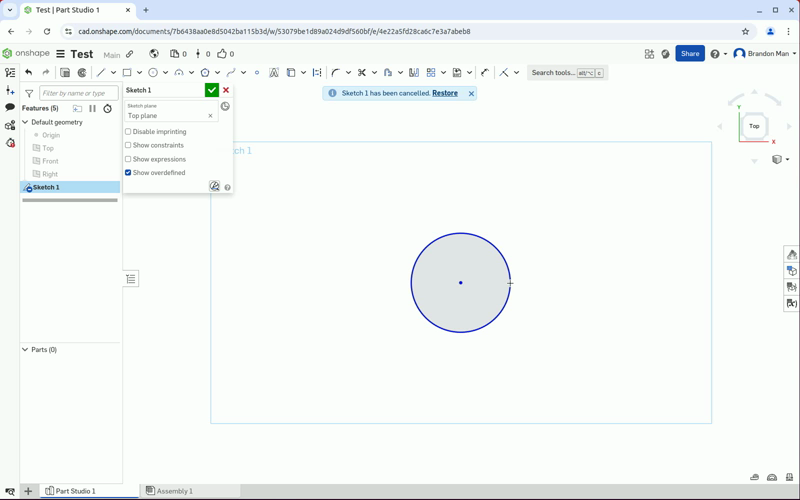
mouse_move(460, 282)
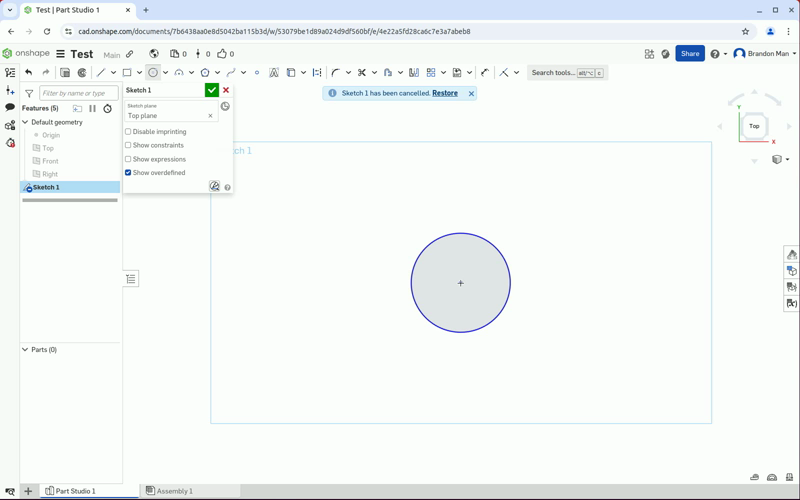
click(460, 282)
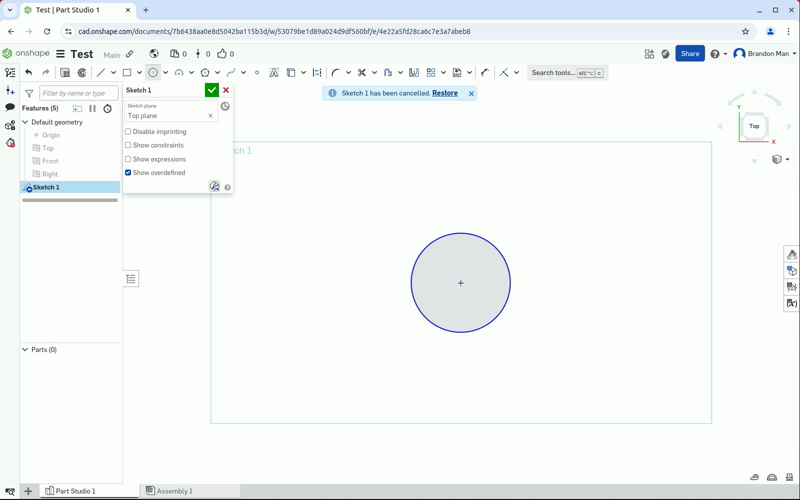
key_up(shift)
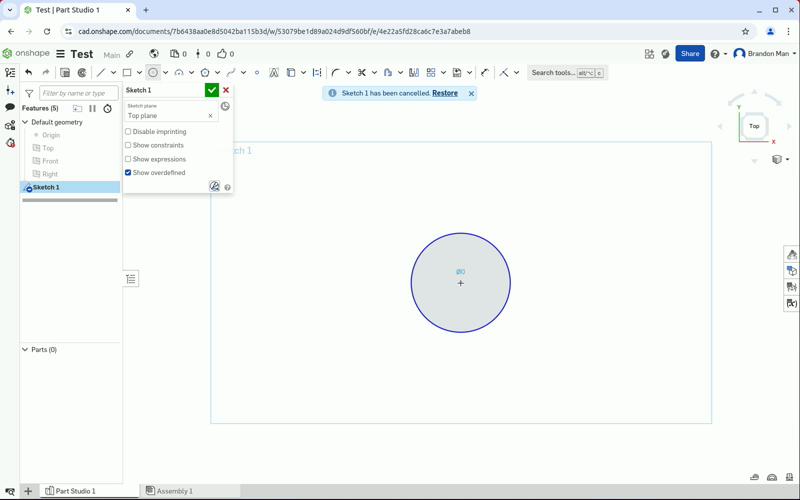
mouse_move(500, 282)
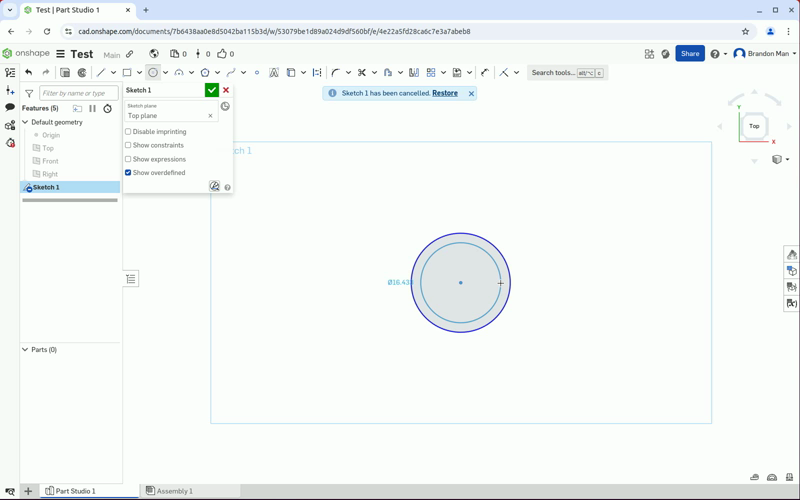
click(500, 282)
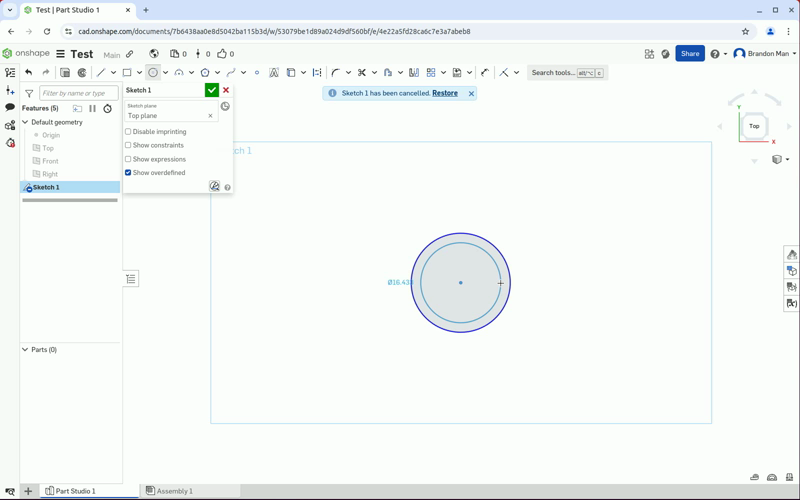
key(esc)
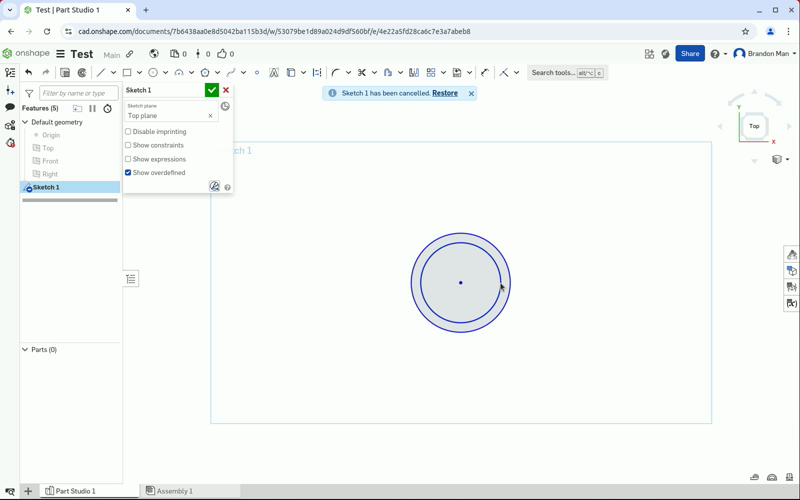
mouse_move(425, 253)
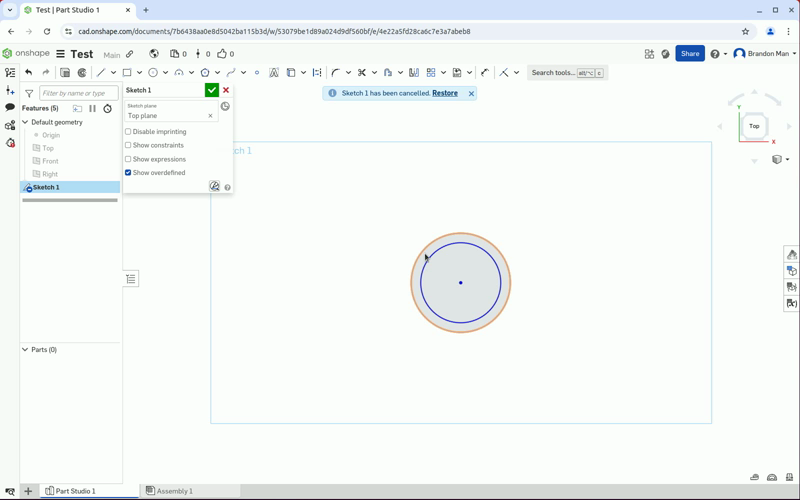
click(425, 253)
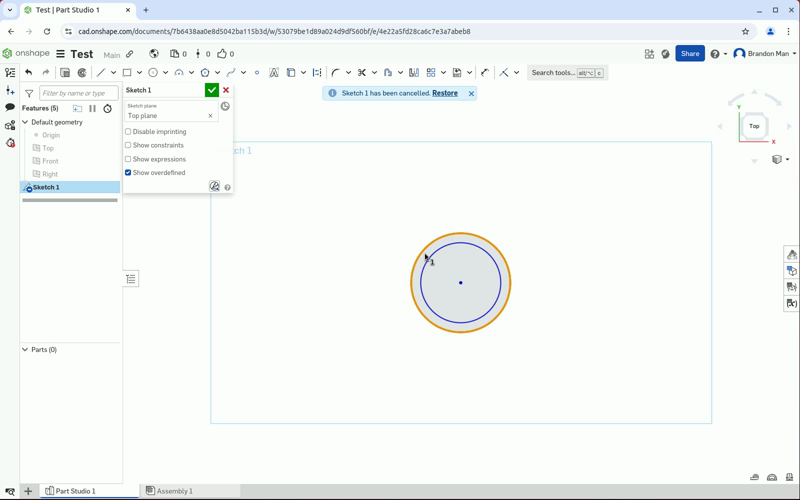
mouse_move(73, 352)
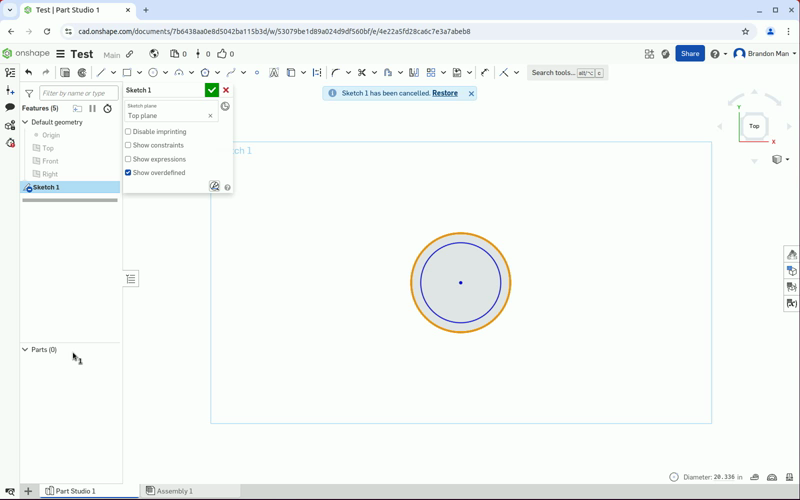
key(shift+y)
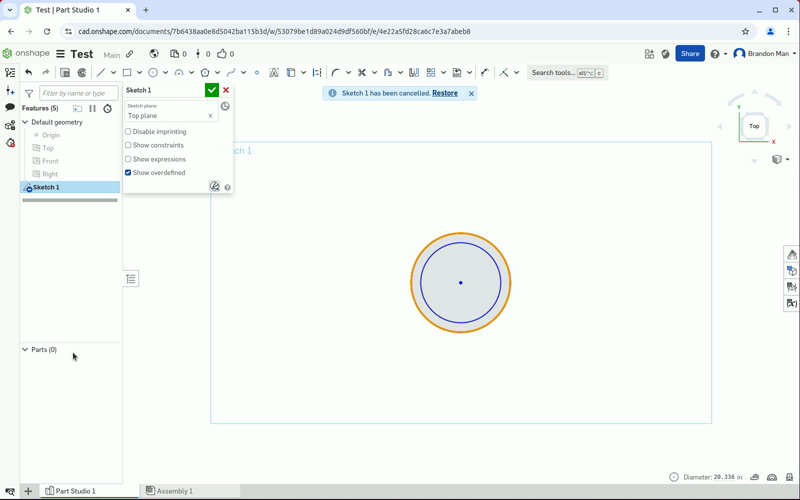
key(shift+e)
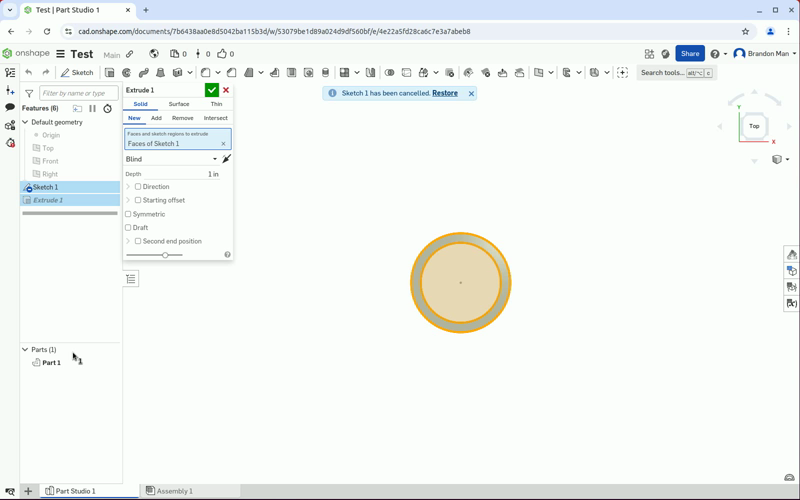
mouse_move(143, 106)
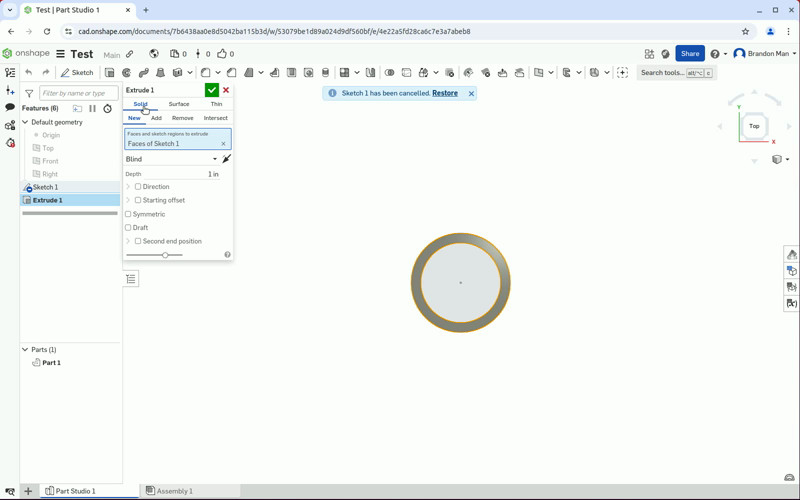
click(143, 106)
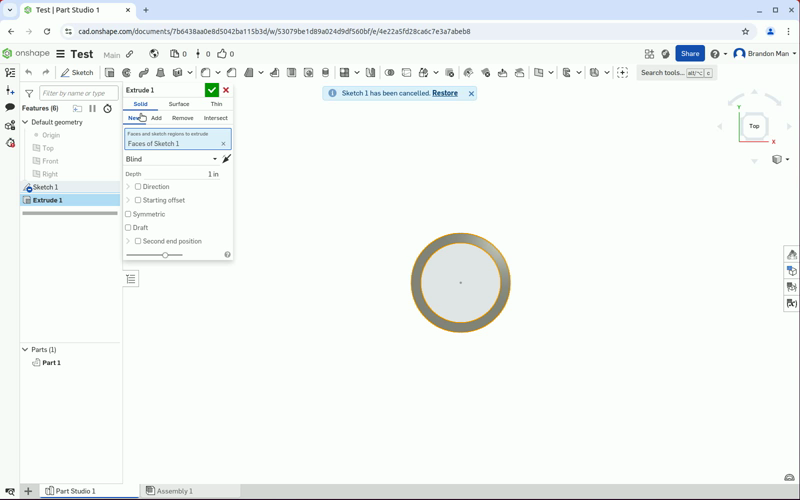
mouse_move(137, 120)
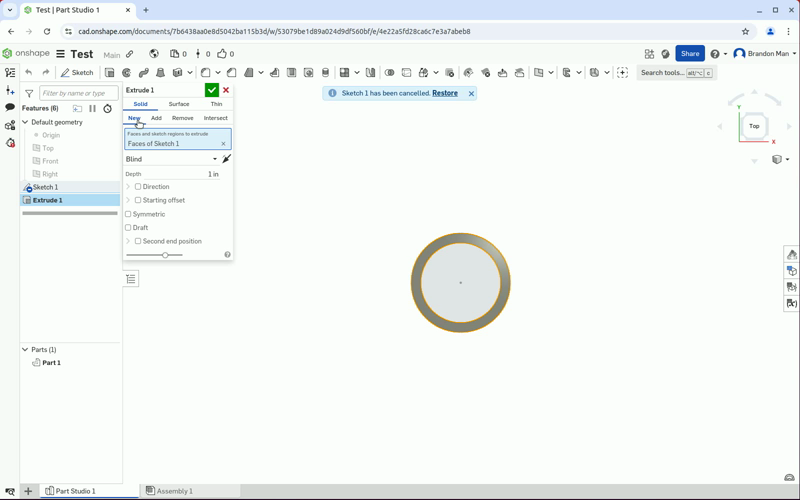
click(137, 120)
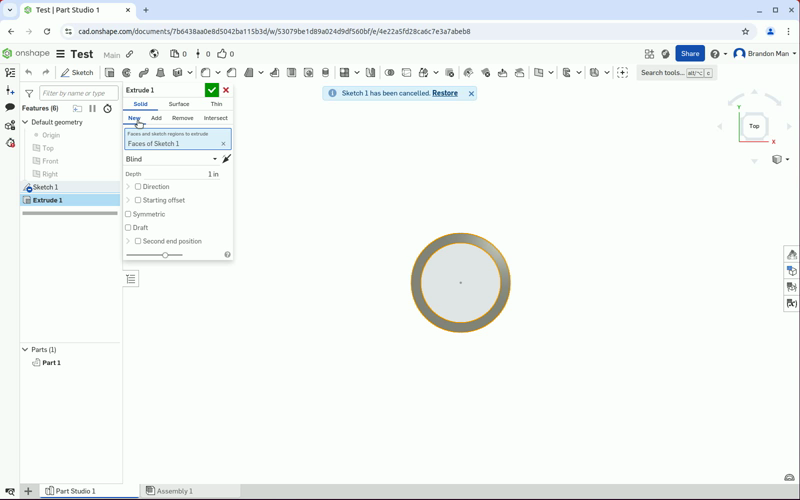
key(tab, 4)
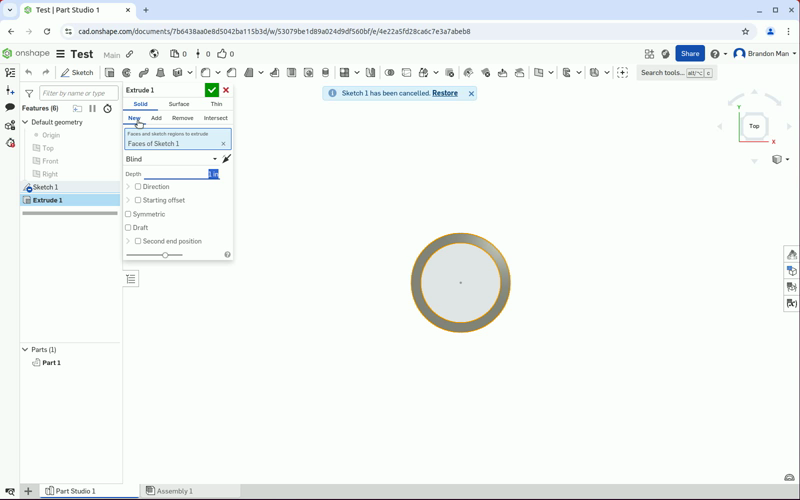
text(23.108)
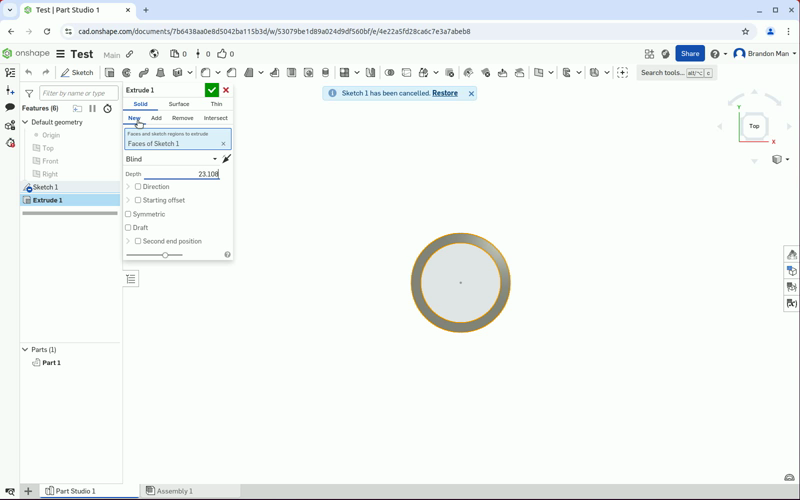
key(enter)
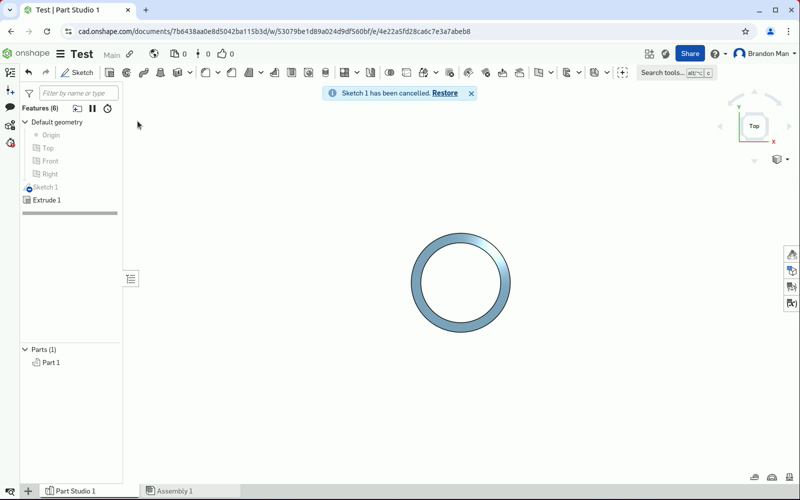
key(shift+h)
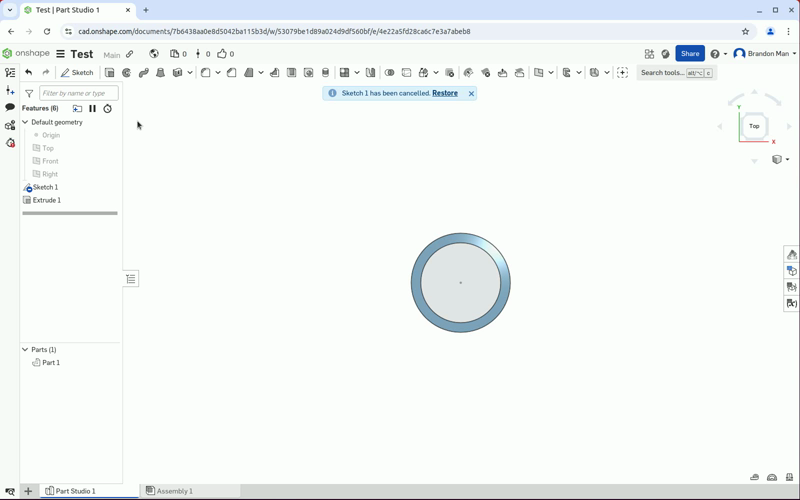
key(shift+h)
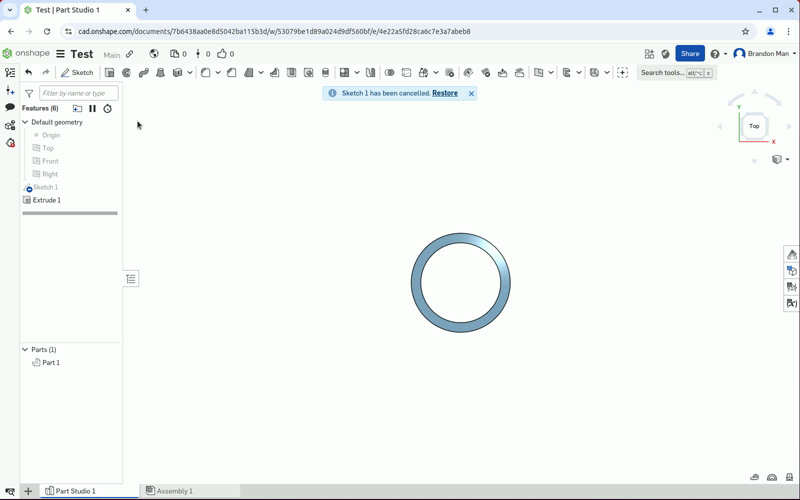
mouse_move(73, 189)
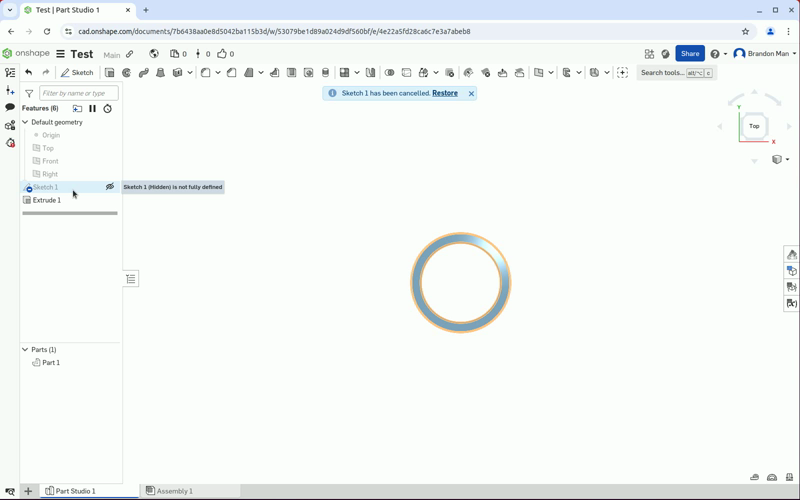
click(73, 189)
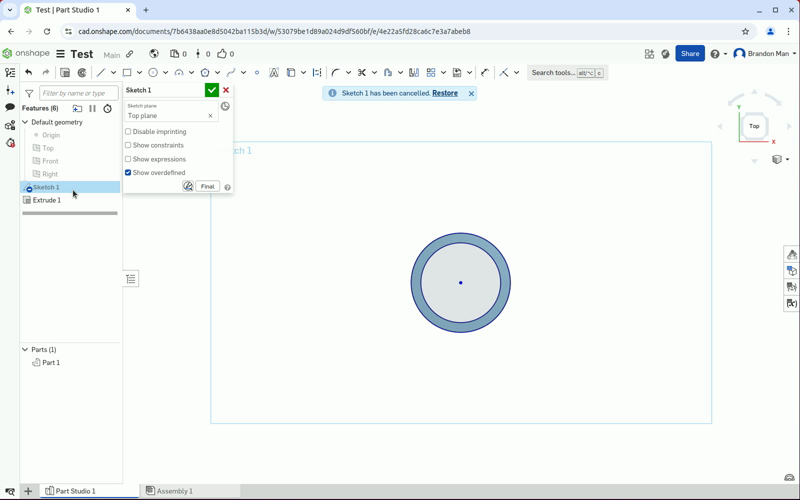
mouse_move(229, 92)
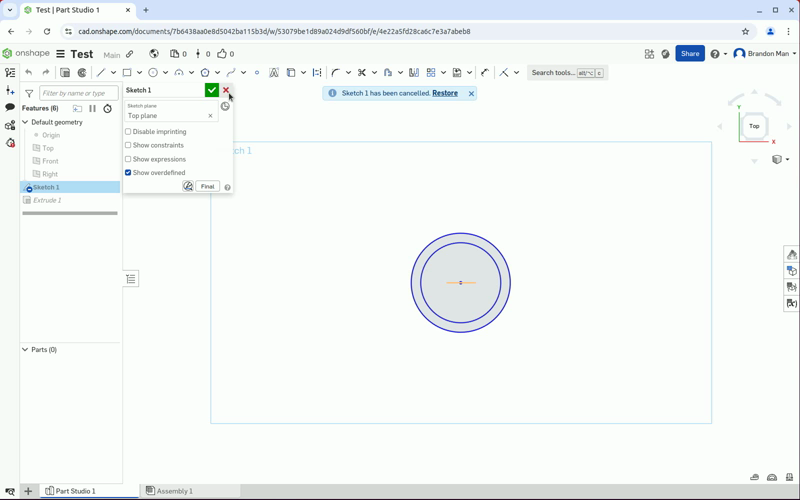
click(229, 92)
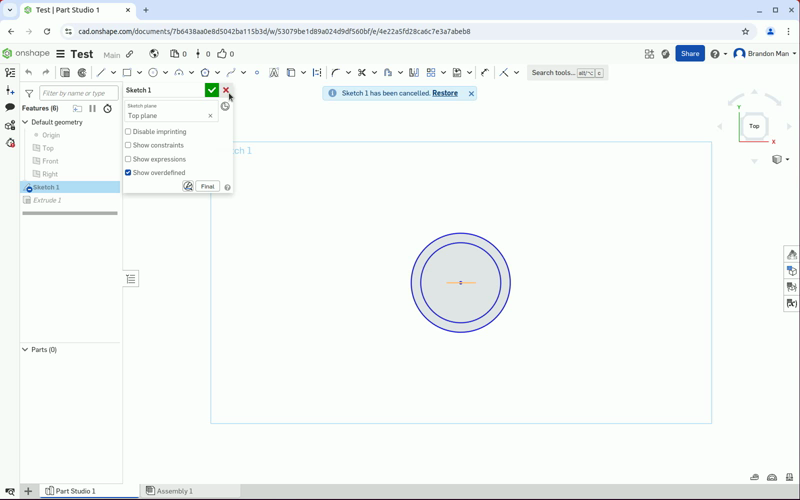
key(shift+s)
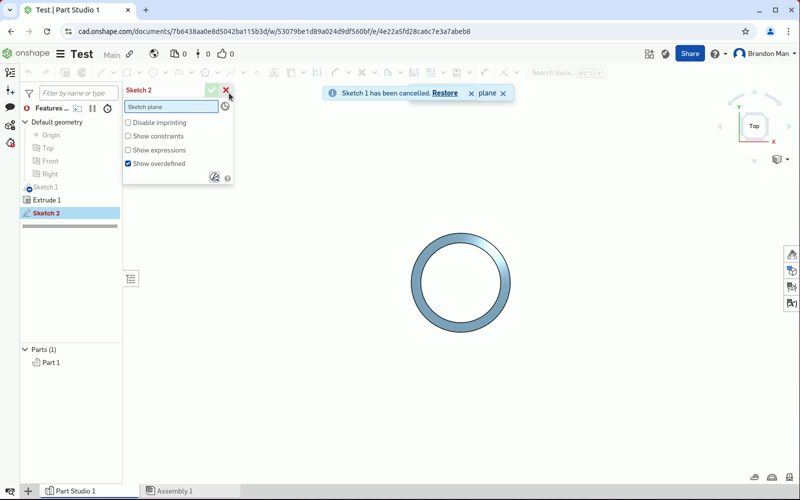
mouse_move(73, 150)
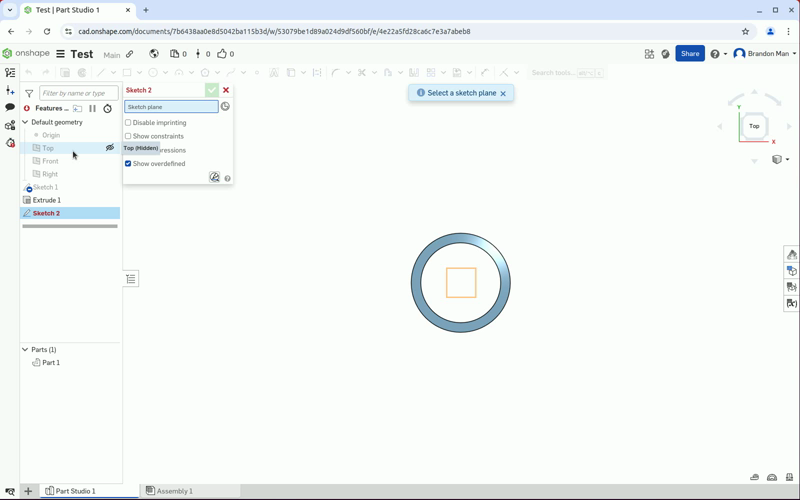
click(73, 150)
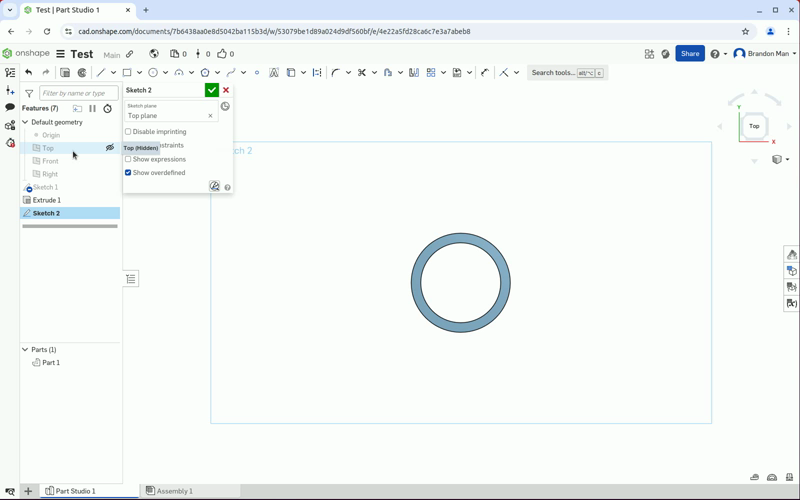
mouse_move(73, 352)
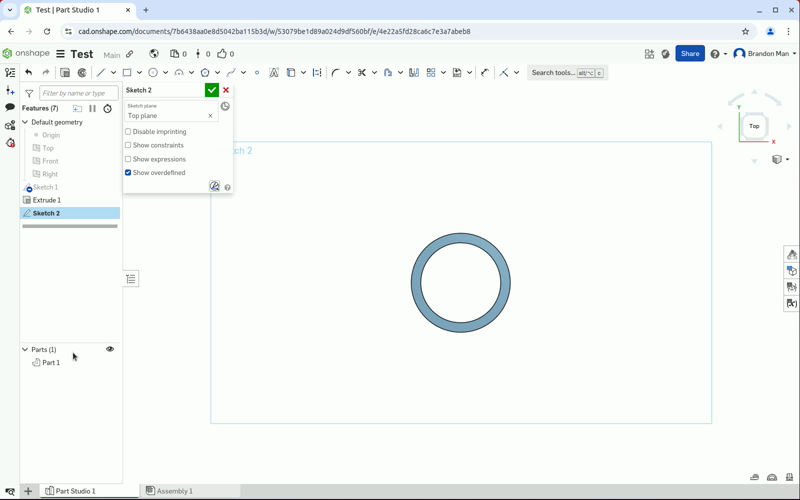
key(y)
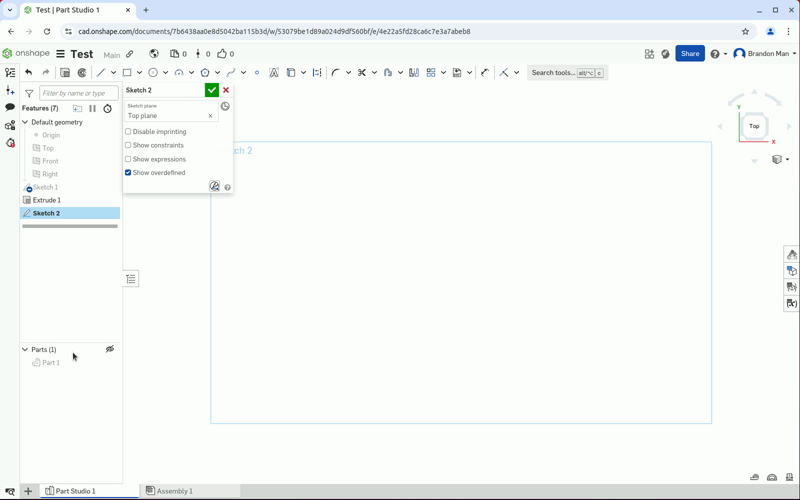
key(c)
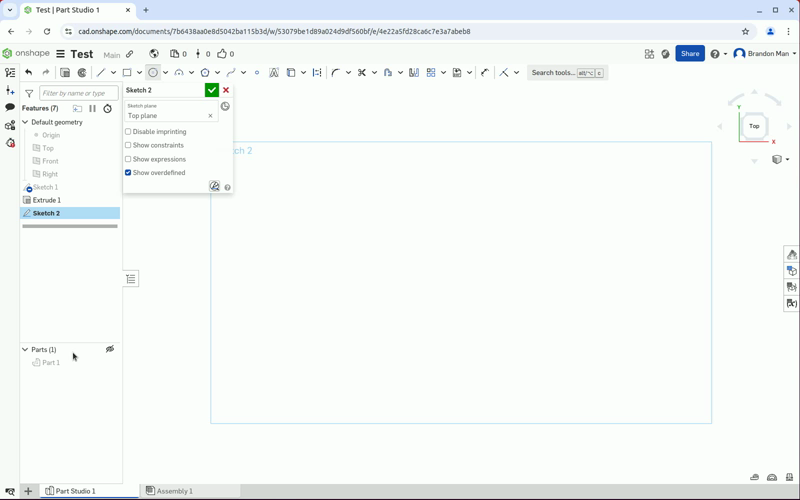
key_down(shift)
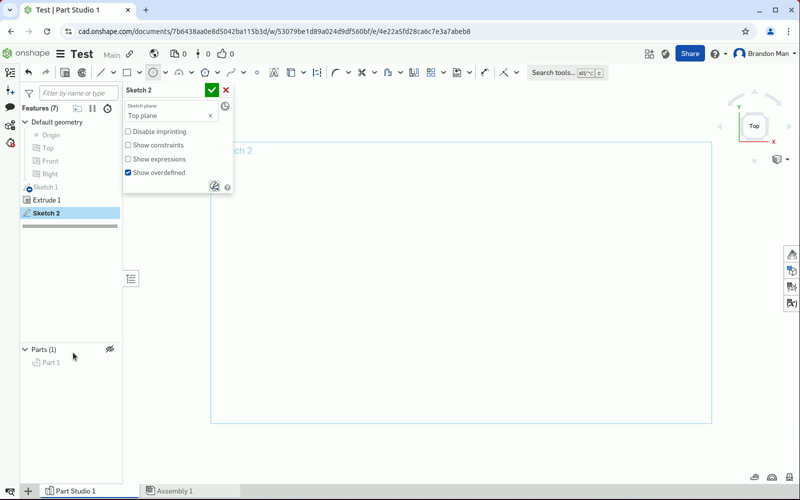
mouse_move(461, 282)
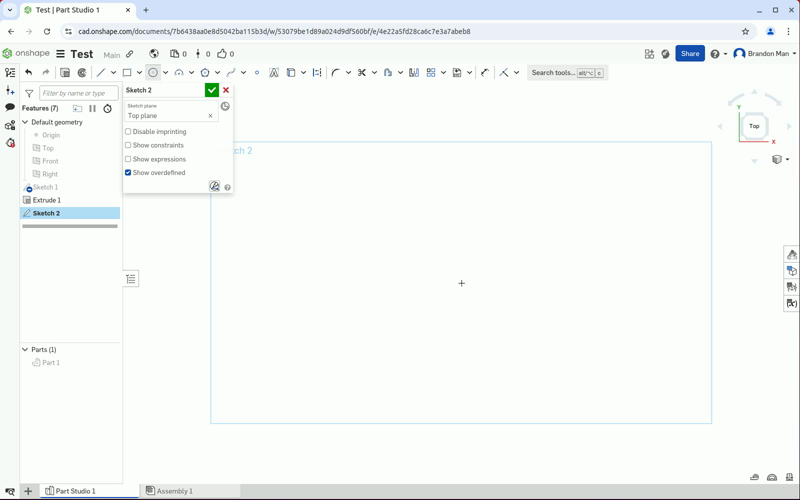
click(461, 282)
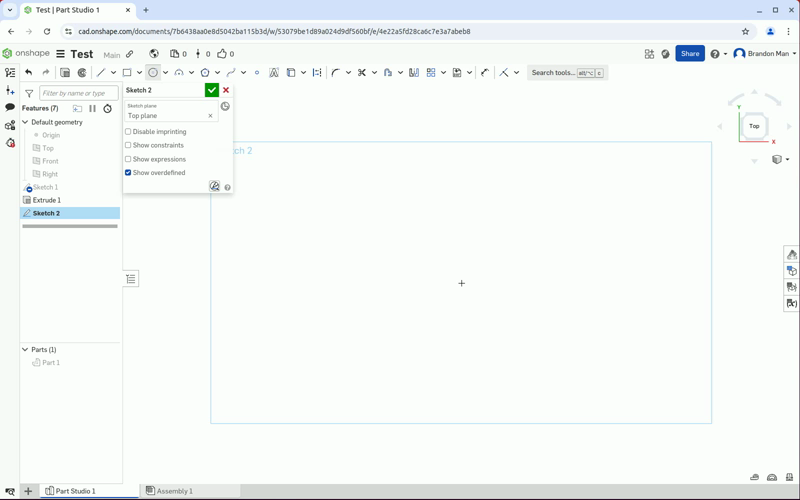
key_up(shift)
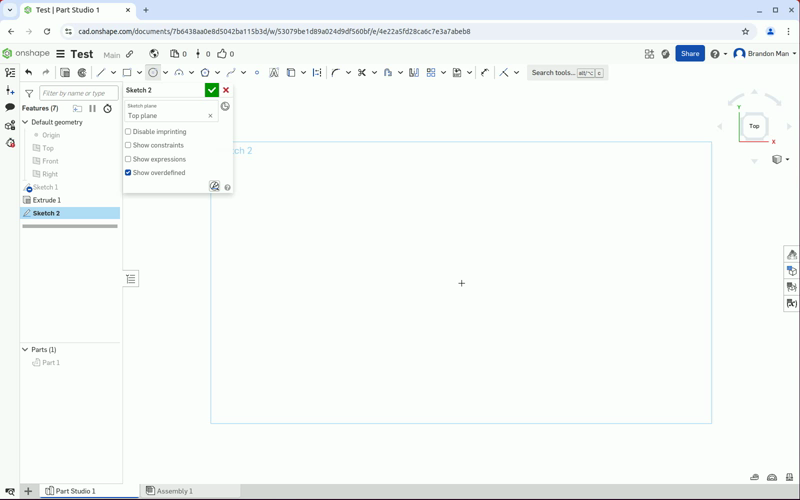
mouse_move(503, 282)
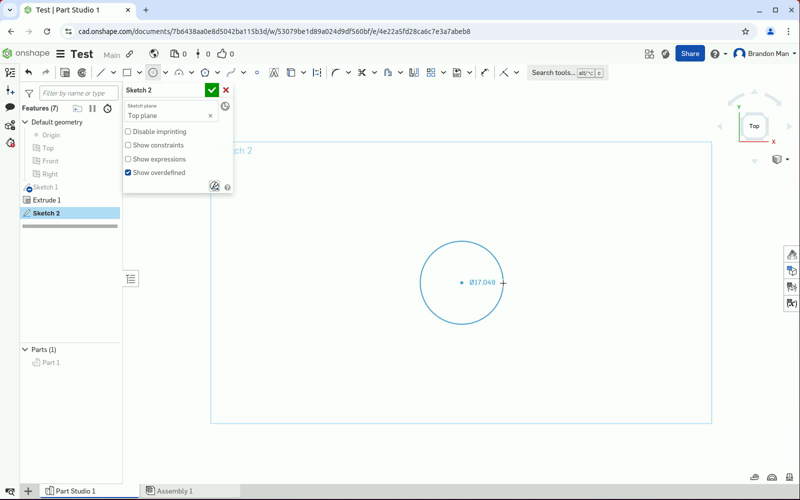
click(503, 282)
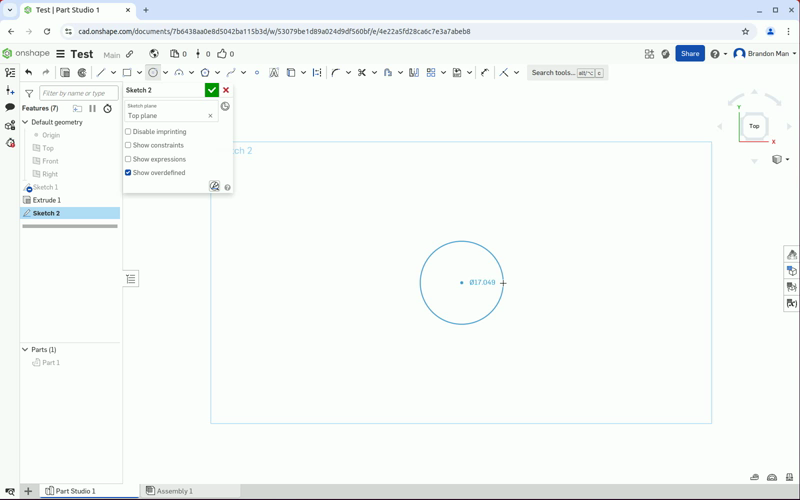
key(esc)
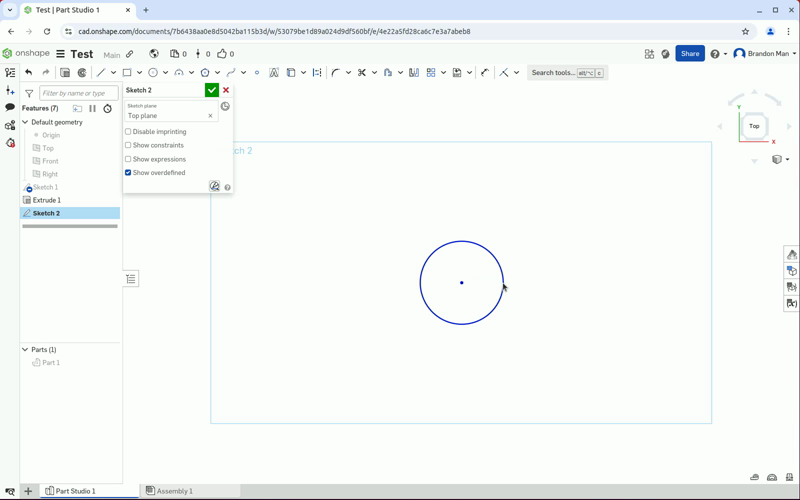
key(c)
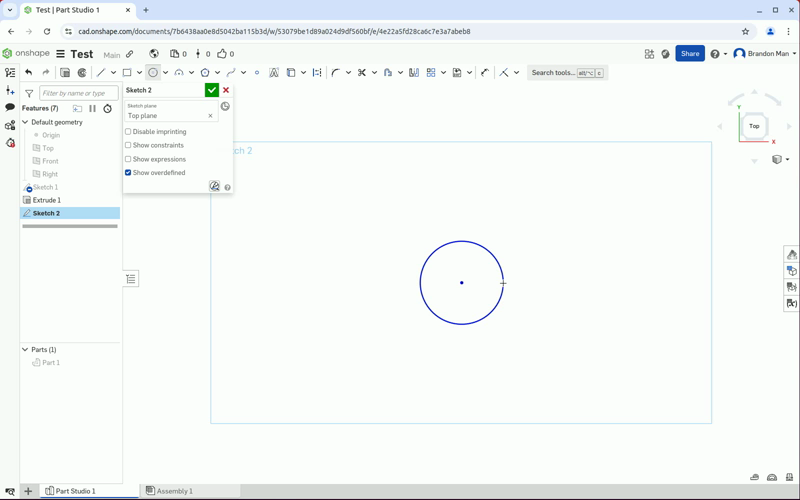
key_down(shift)
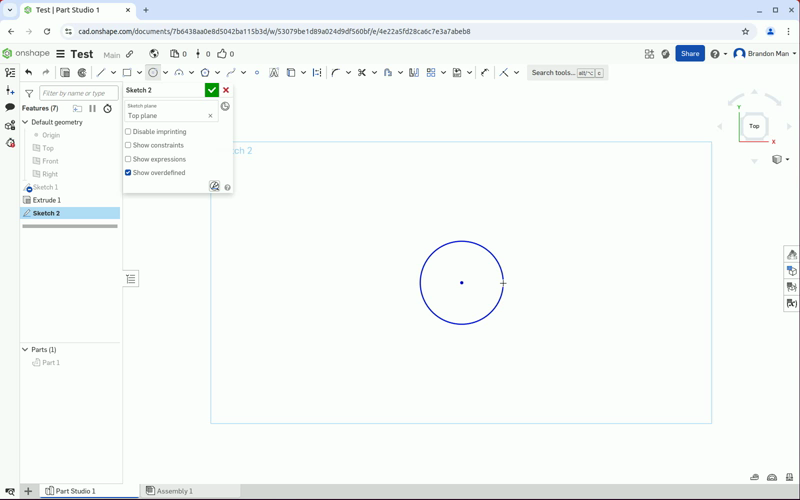
mouse_move(461, 282)
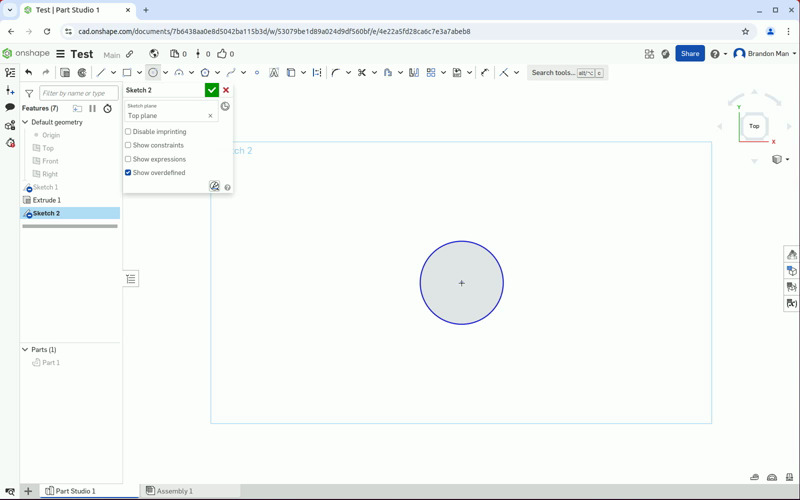
click(461, 282)
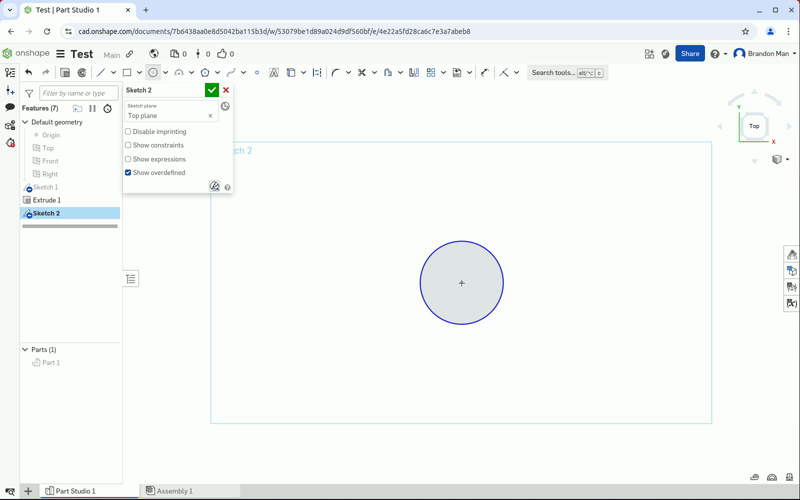
key_up(shift)
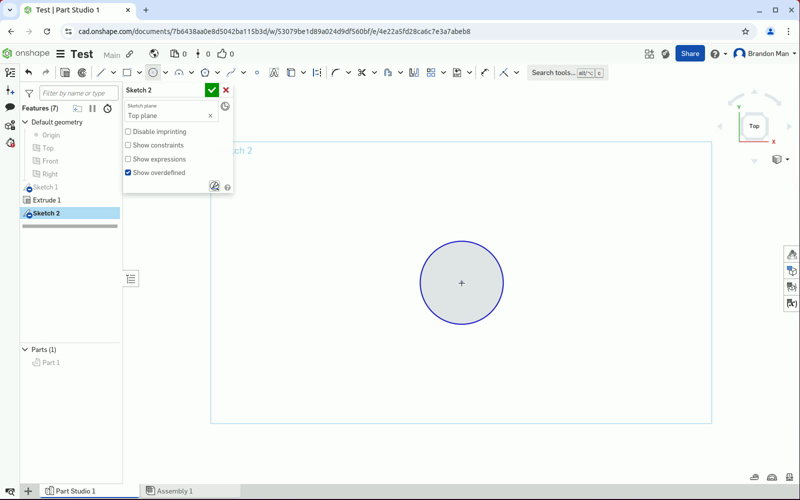
mouse_move(492, 282)
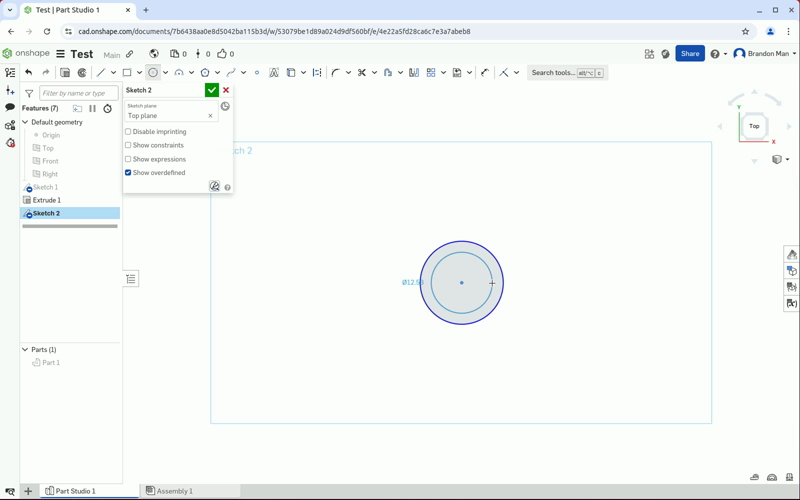
click(492, 282)
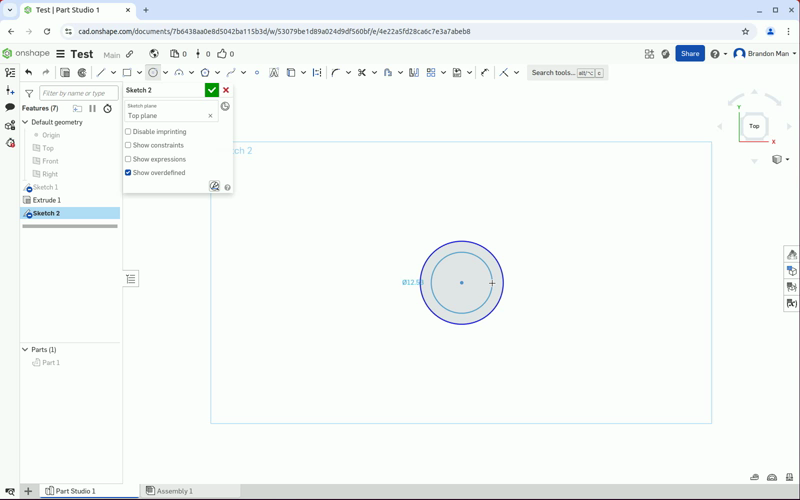
key(esc)
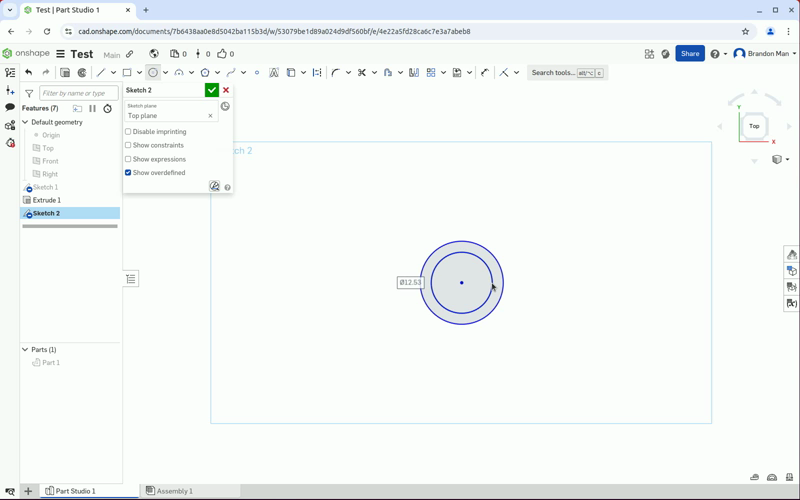
mouse_move(434, 303)
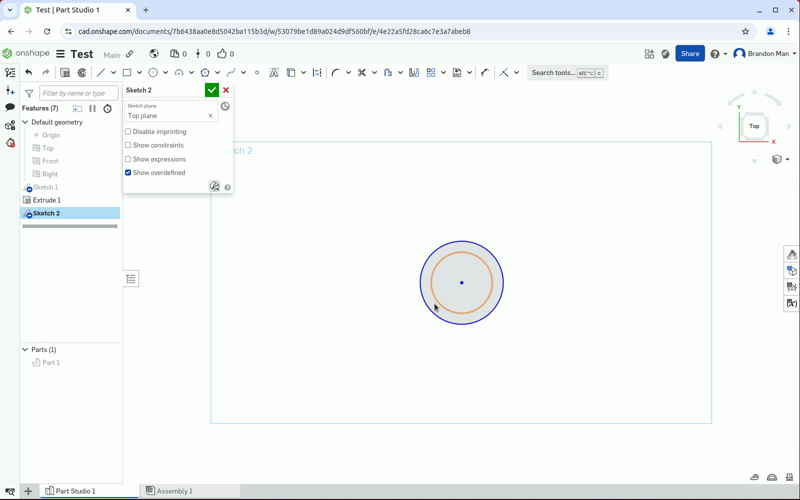
click(434, 303)
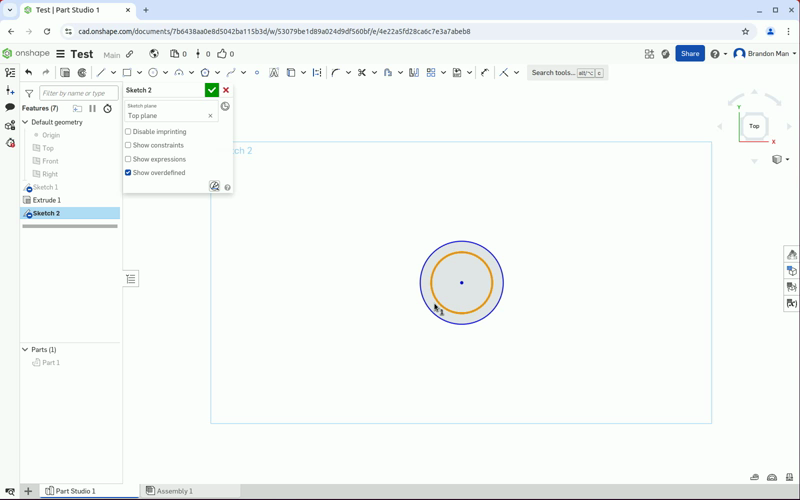
mouse_move(73, 352)
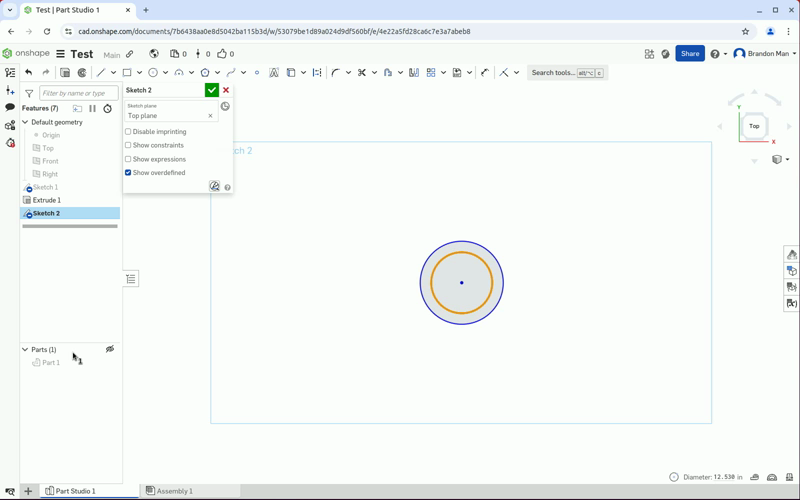
key(shift+y)
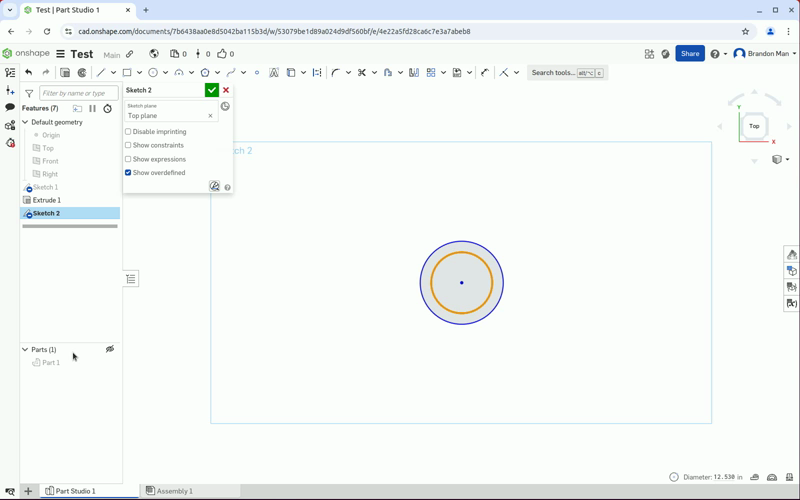
key(shift+e)
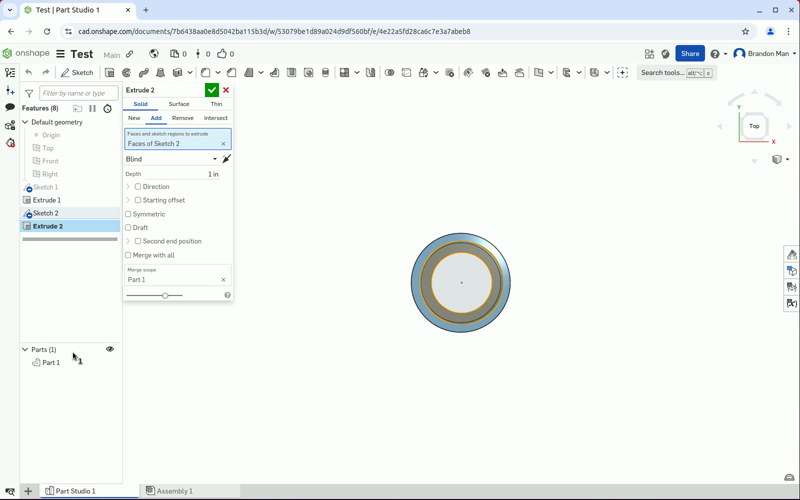
mouse_move(143, 106)
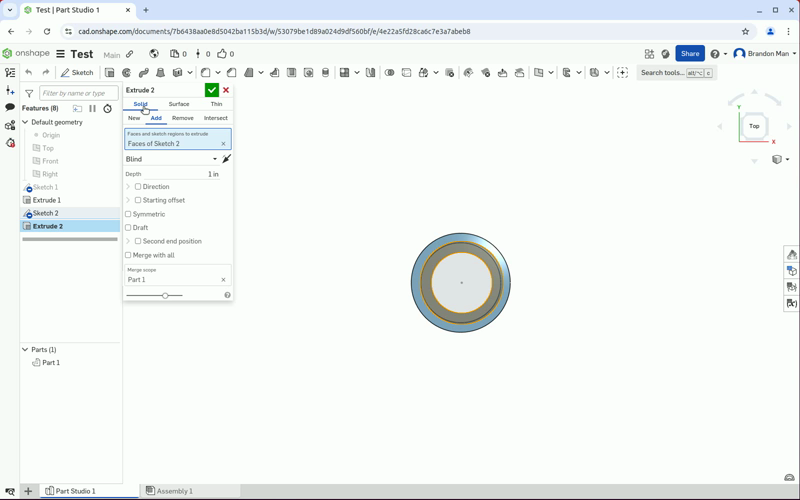
click(143, 106)
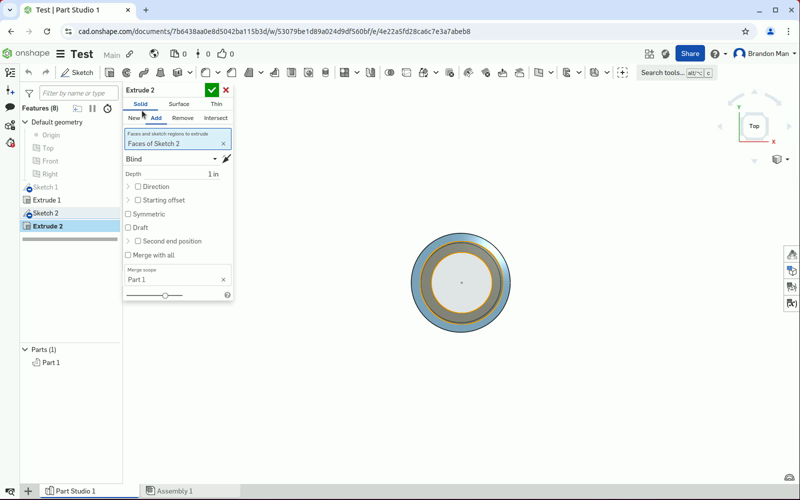
mouse_move(137, 120)
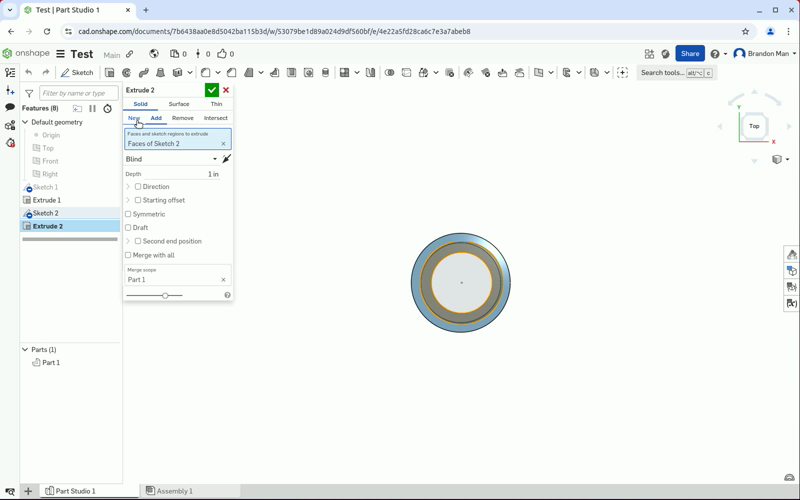
click(137, 120)
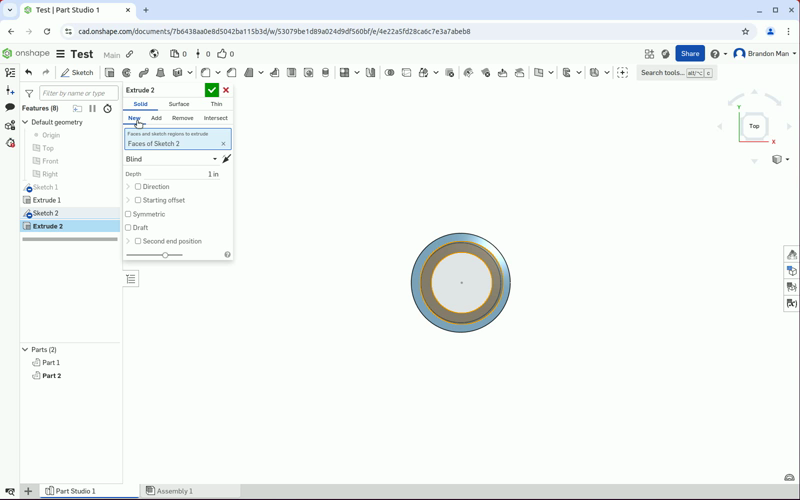
key(tab, 4)
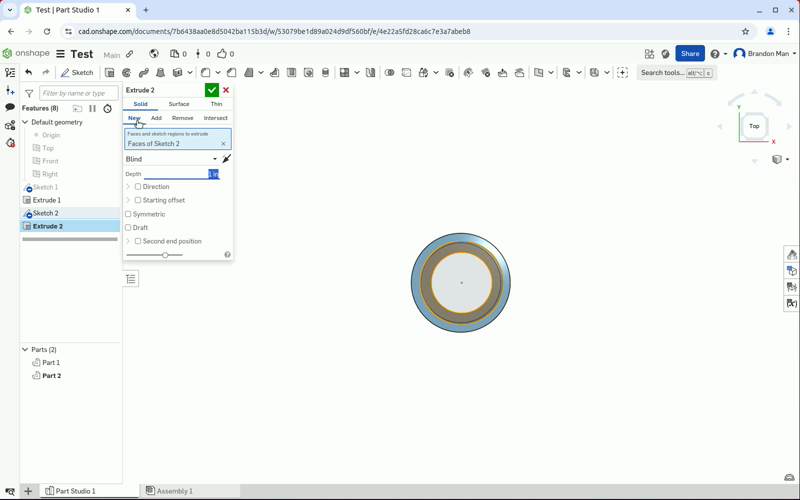
text(2.648)
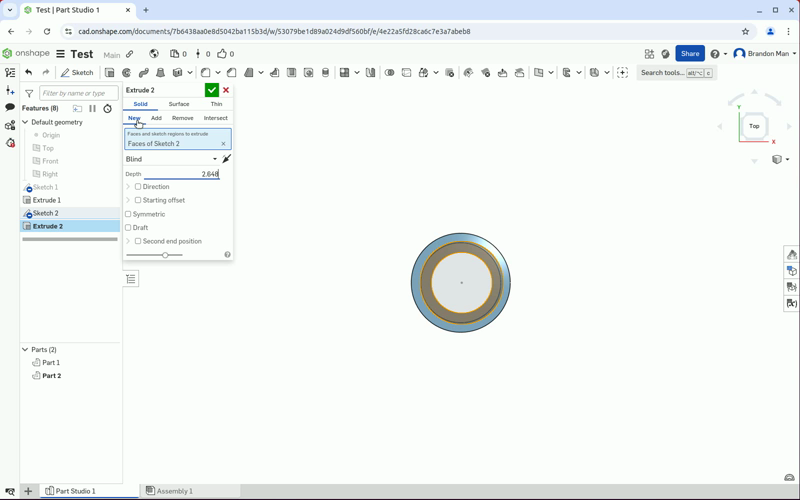
key(enter)
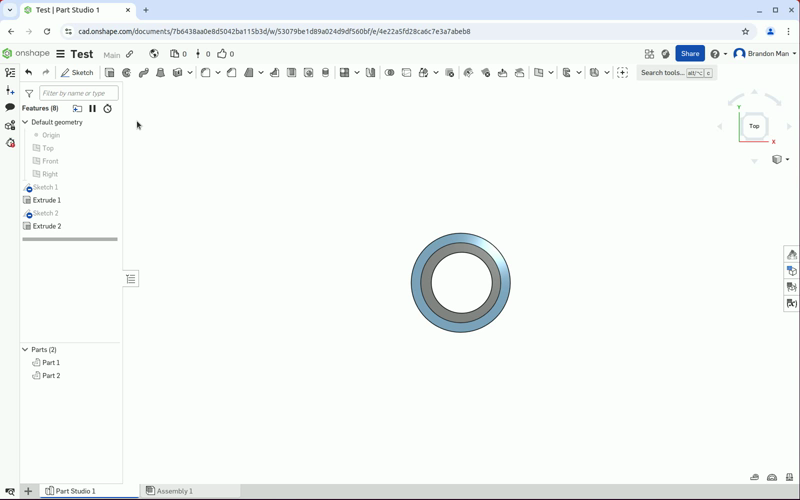
key(shift+h)
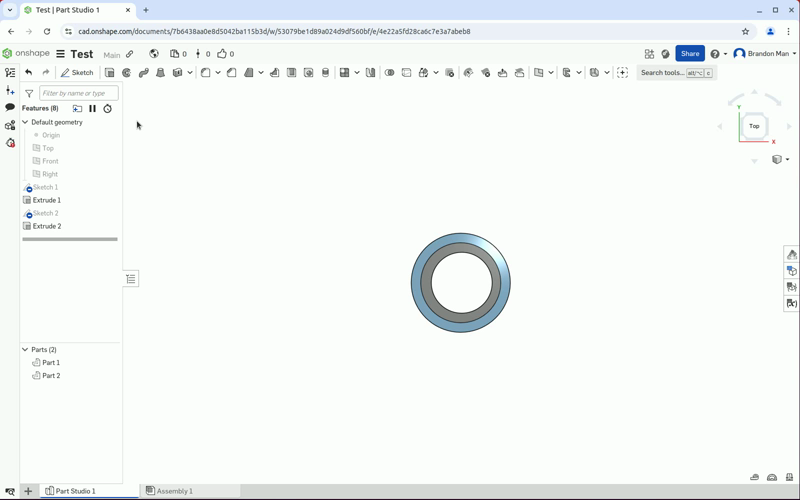
key(shift+h)
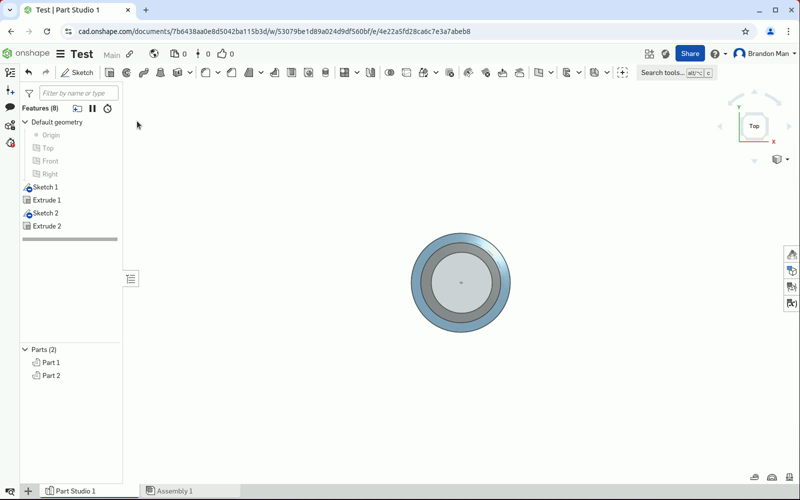
key(shift+7)
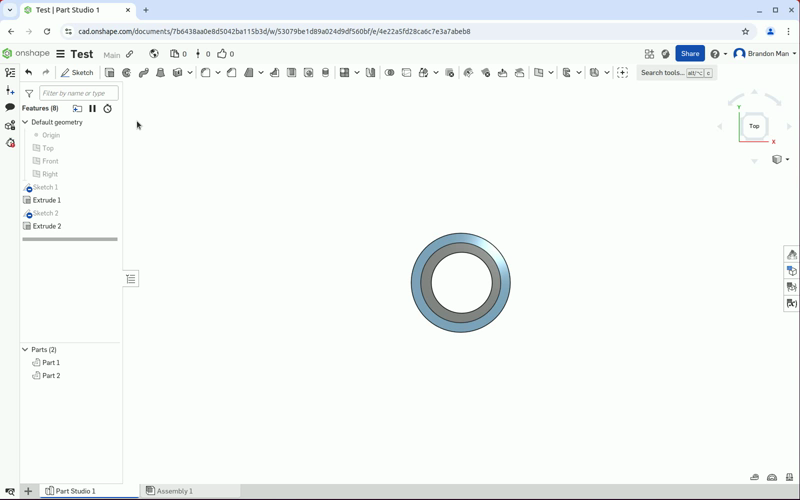
key(up, 3)
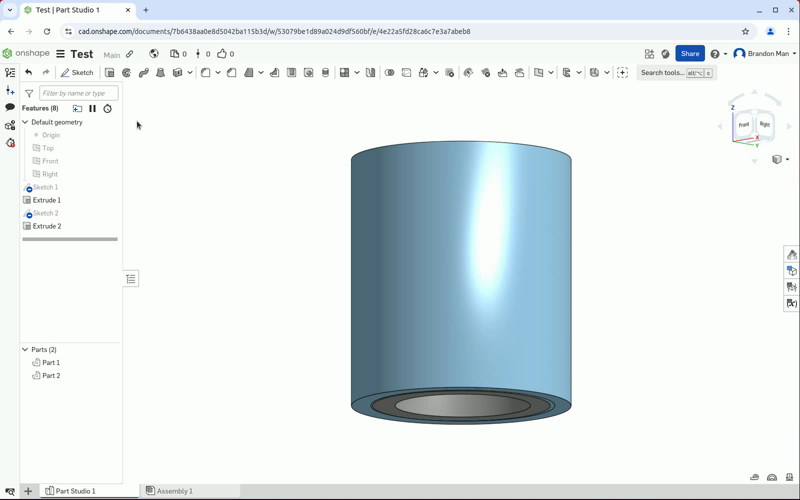
key(left, 3)
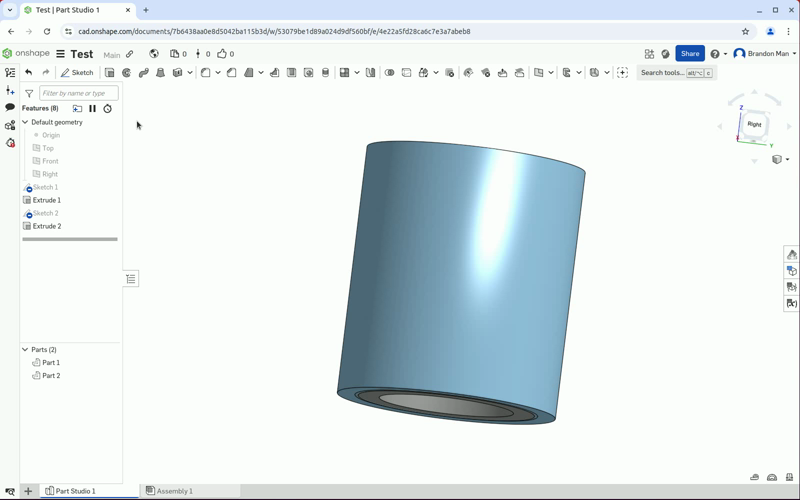
key(right, 3)
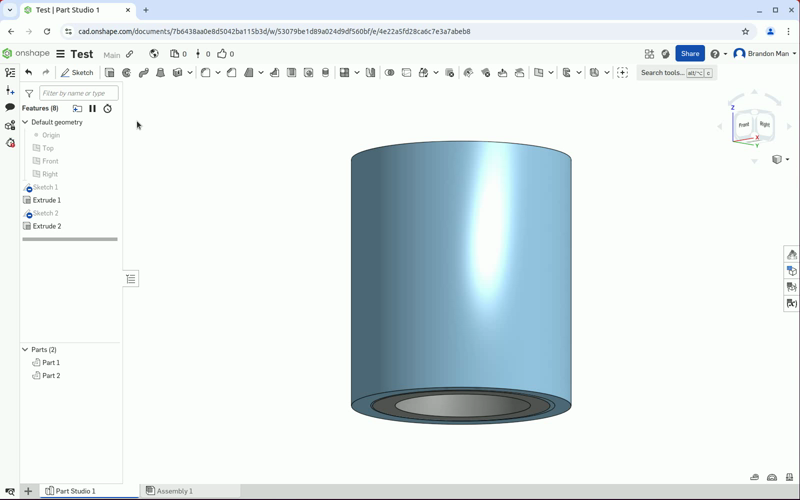
key(down, 3)
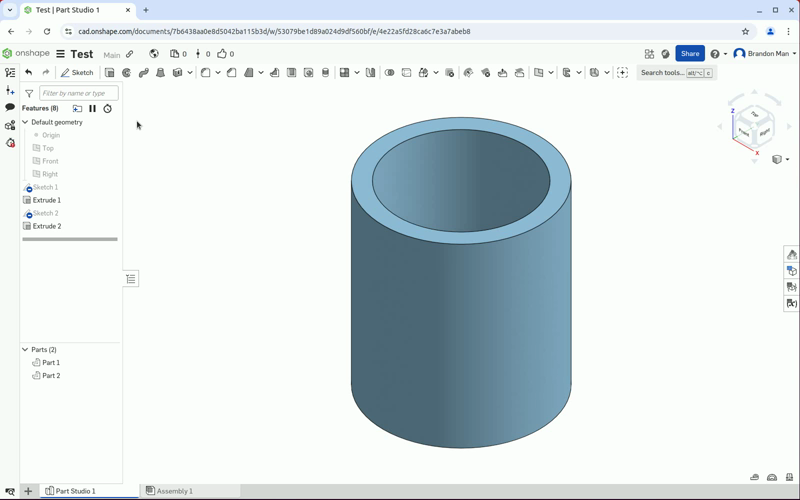
mouse_move(73, 189)
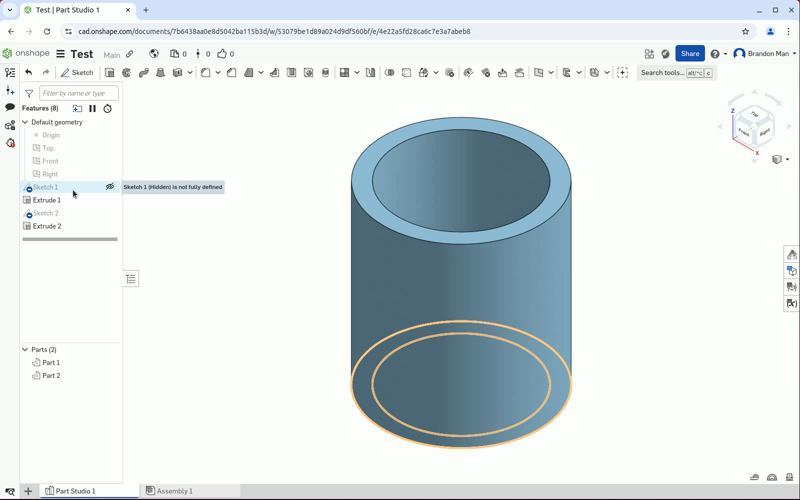
click(73, 189)